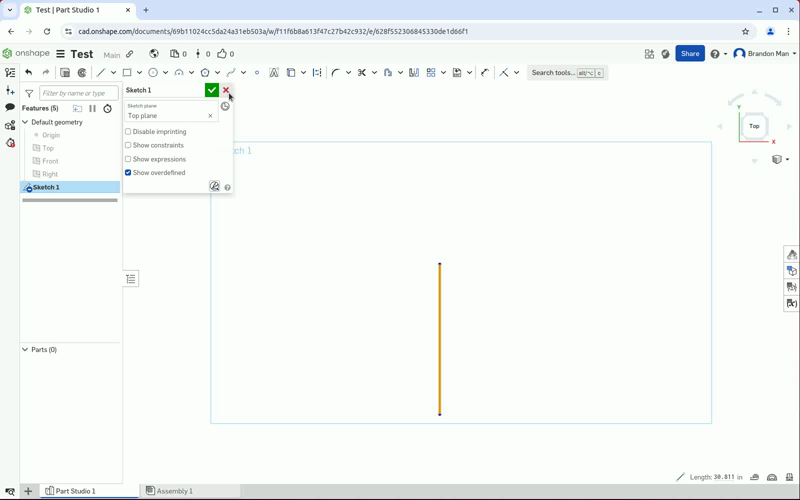
key(shift+h)
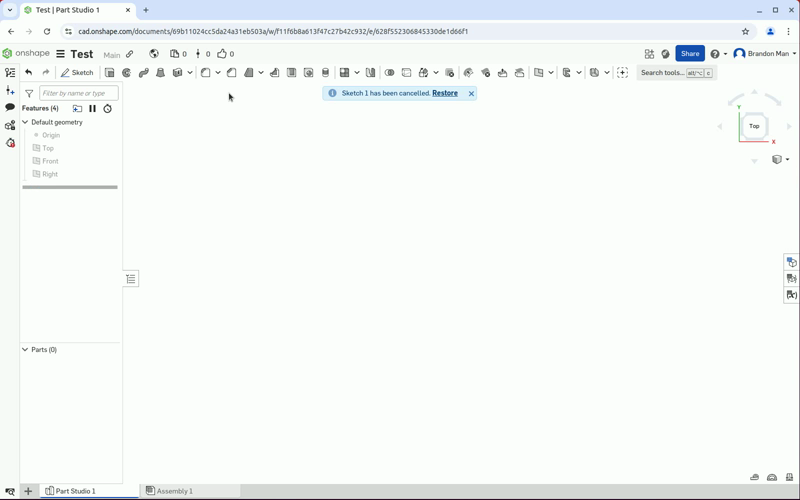
mouse_move(73, 352)
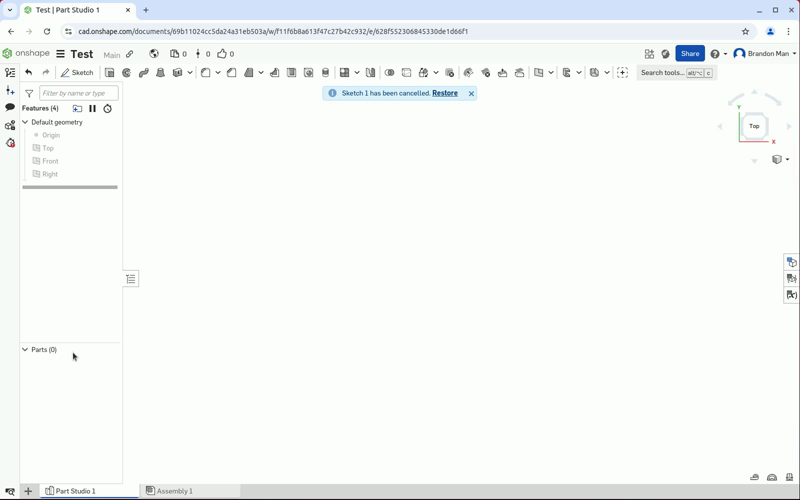
key(y)
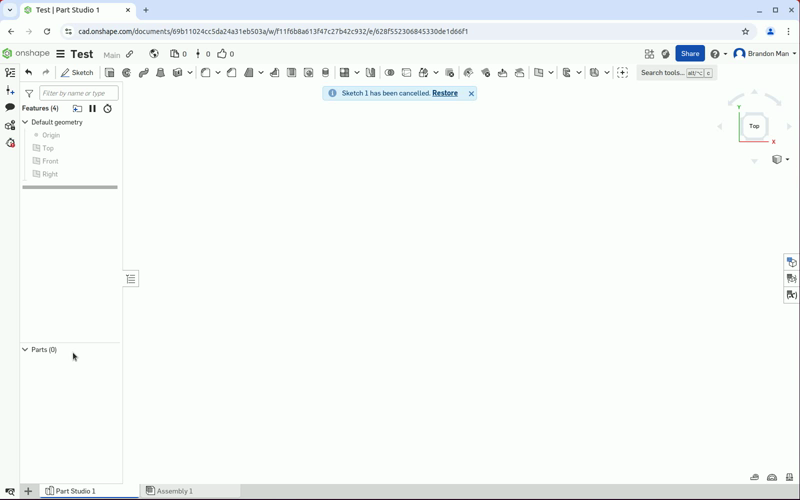
key(shift+p)
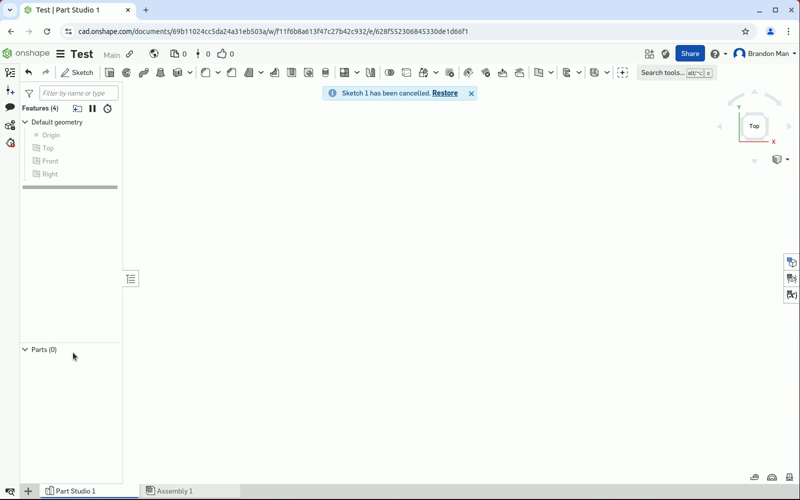
key(space)
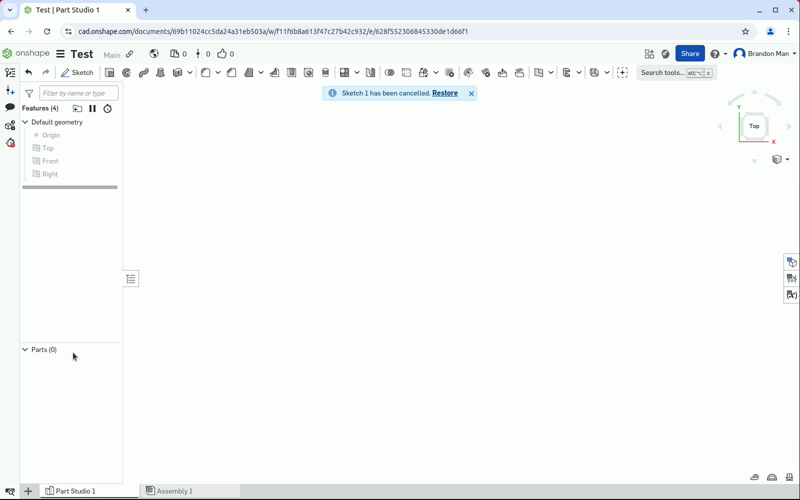
key_down(shift)
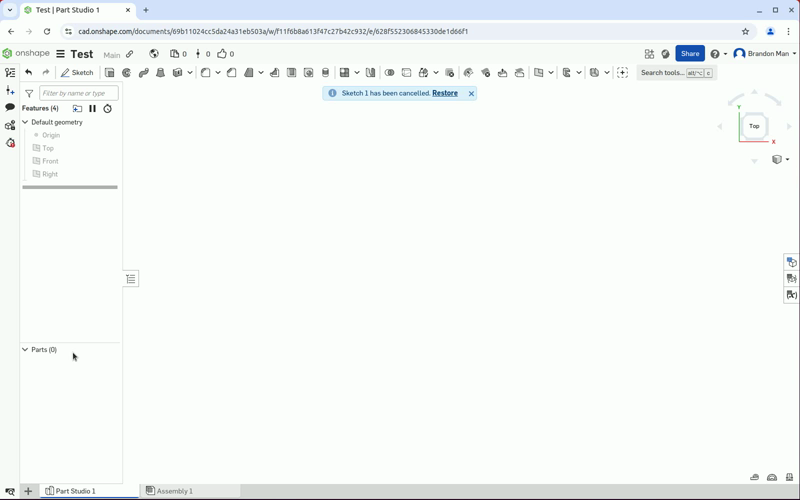
key(up)
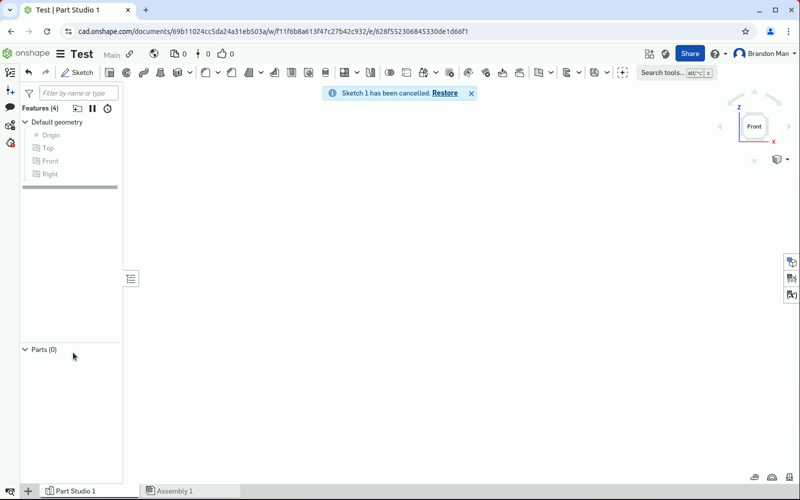
key_up(shift)
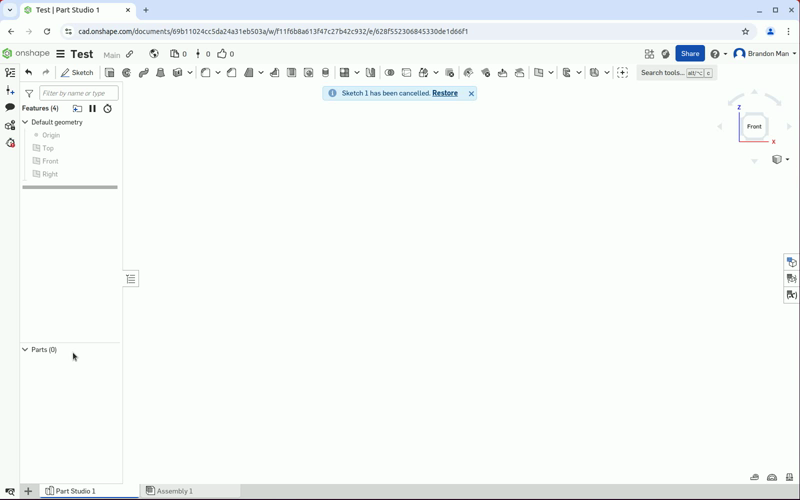
key(space)
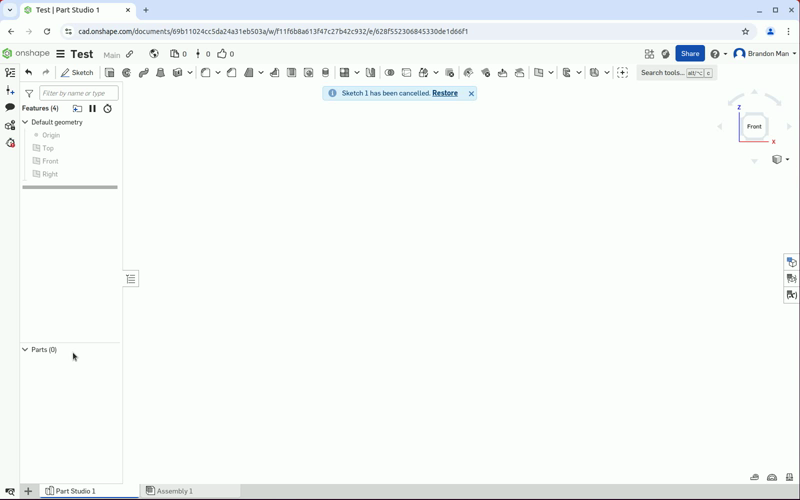
key_down(shift)
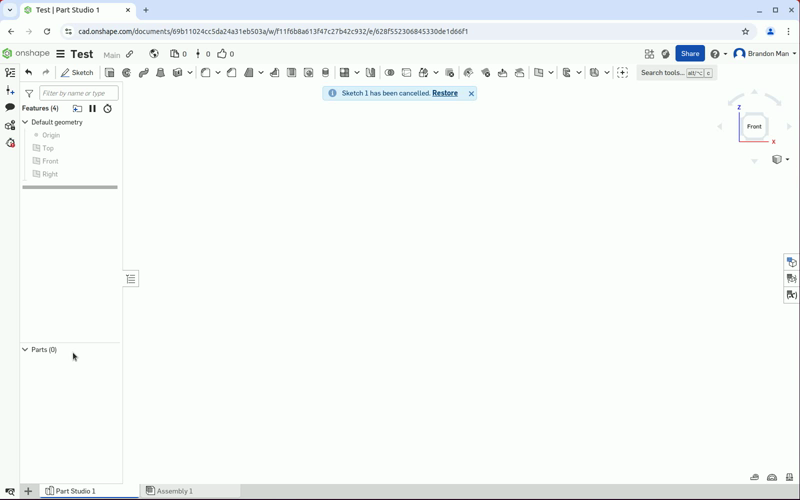
key(left)
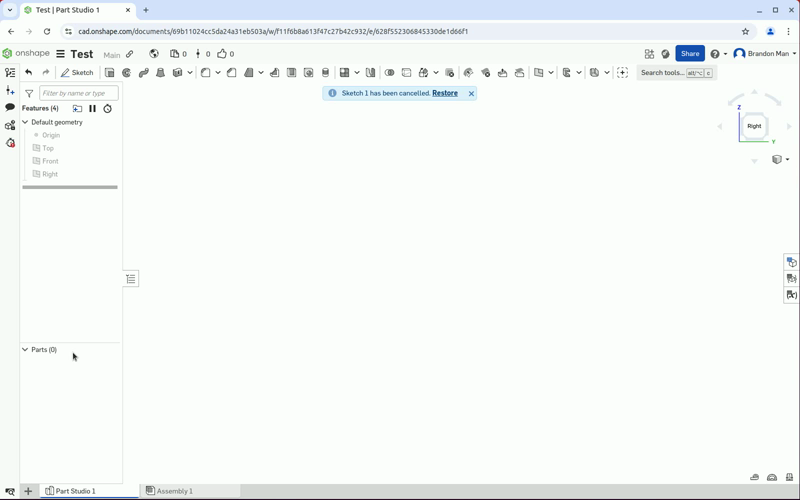
key_up(shift)
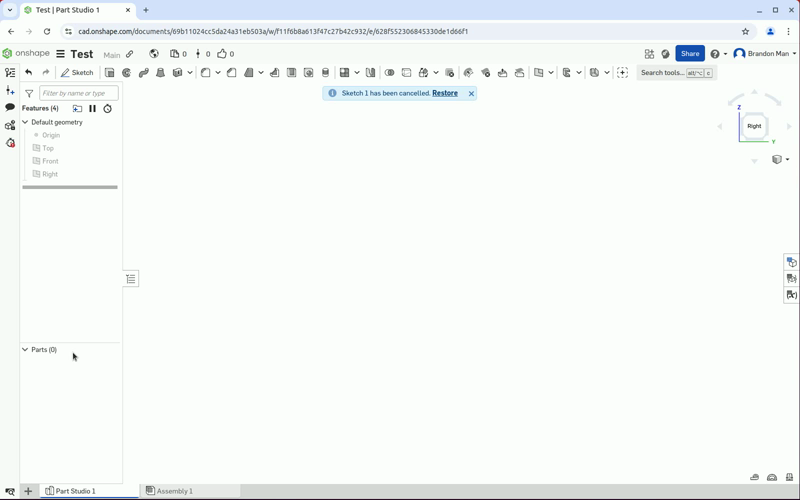
mouse_move(73, 352)
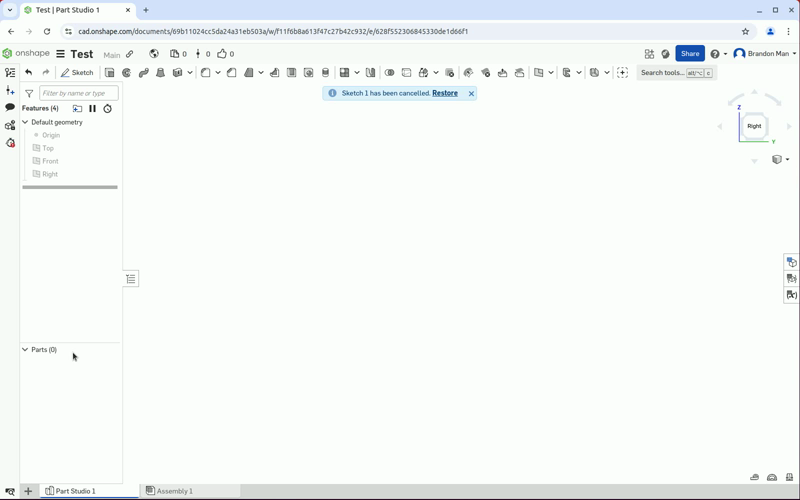
key(shift+y)
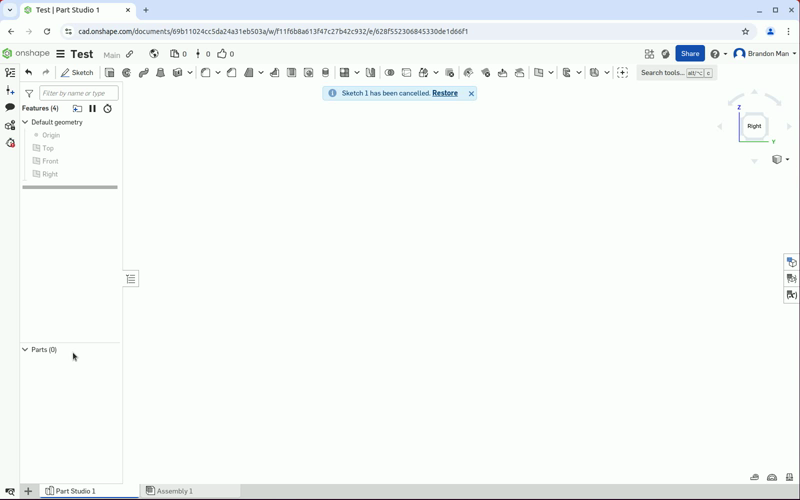
key(shift+s)
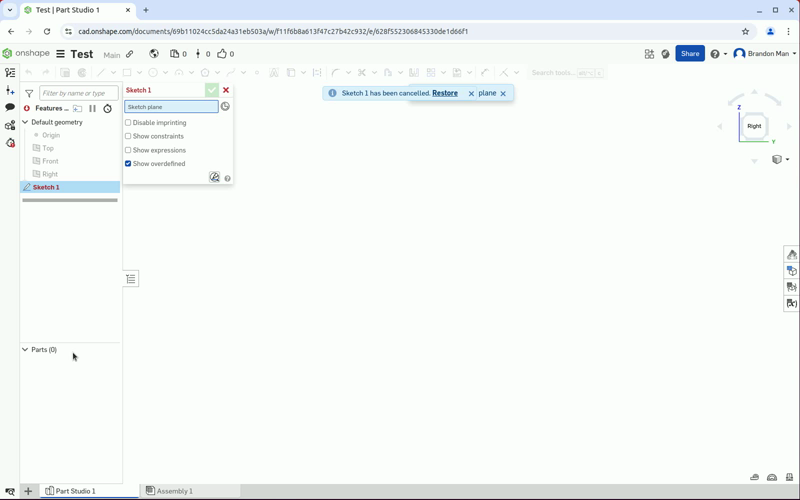
mouse_move(73, 176)
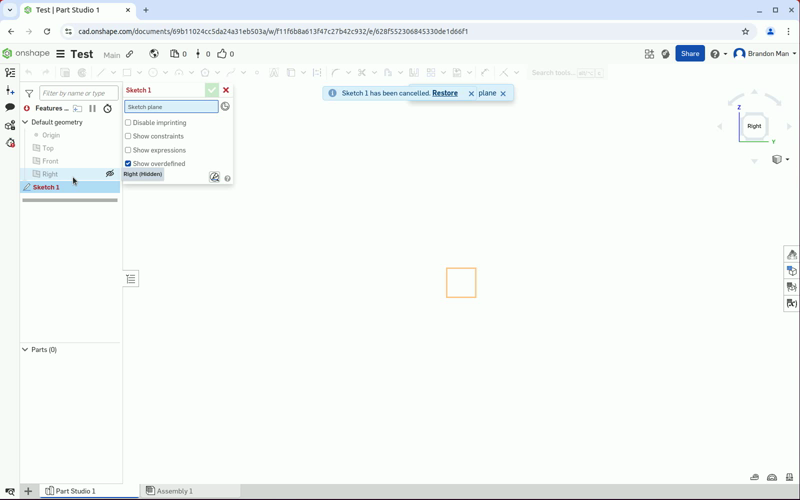
click(73, 176)
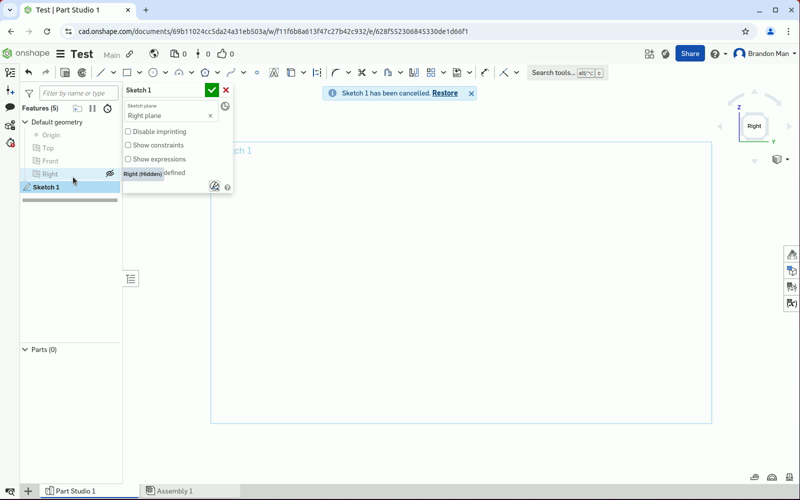
mouse_move(73, 352)
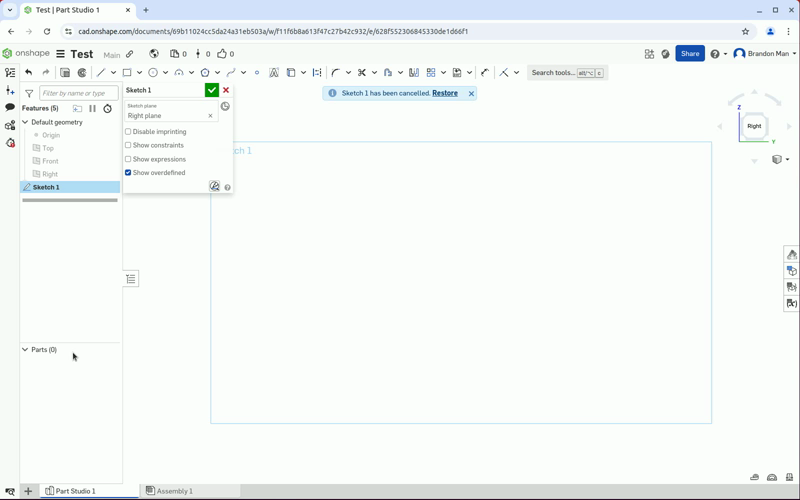
key(y)
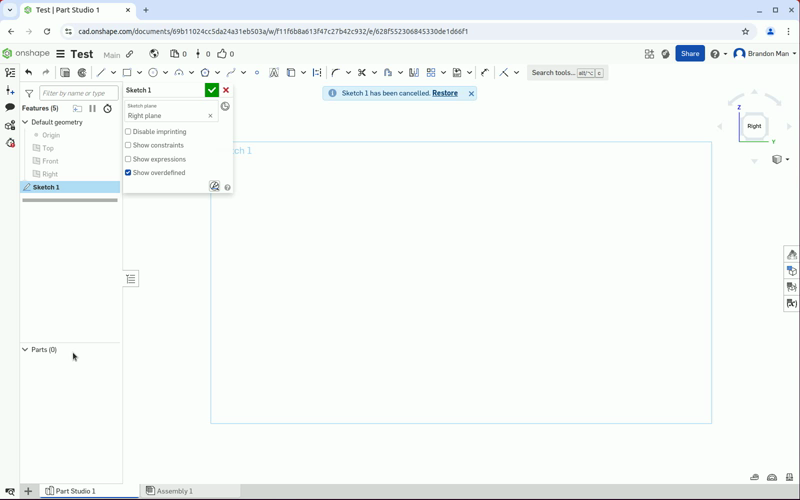
key(c)
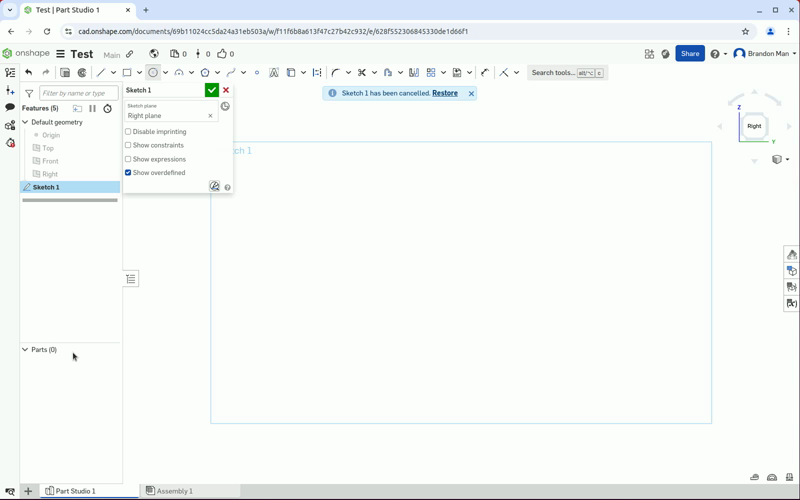
key_down(shift)
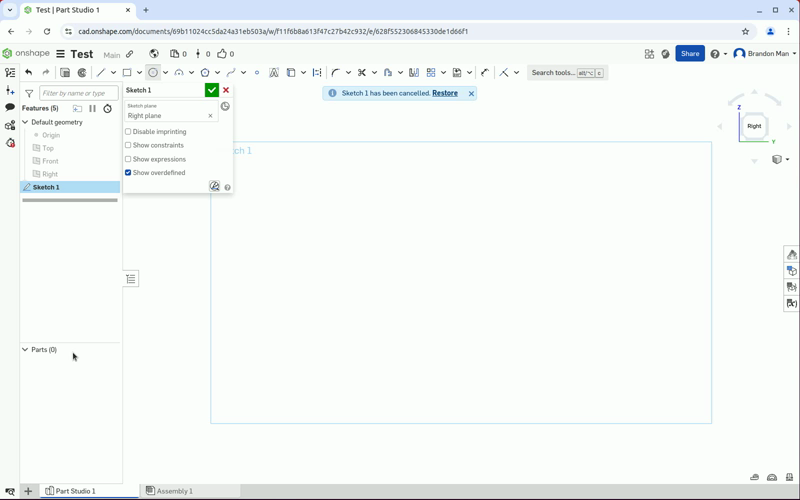
mouse_move(461, 282)
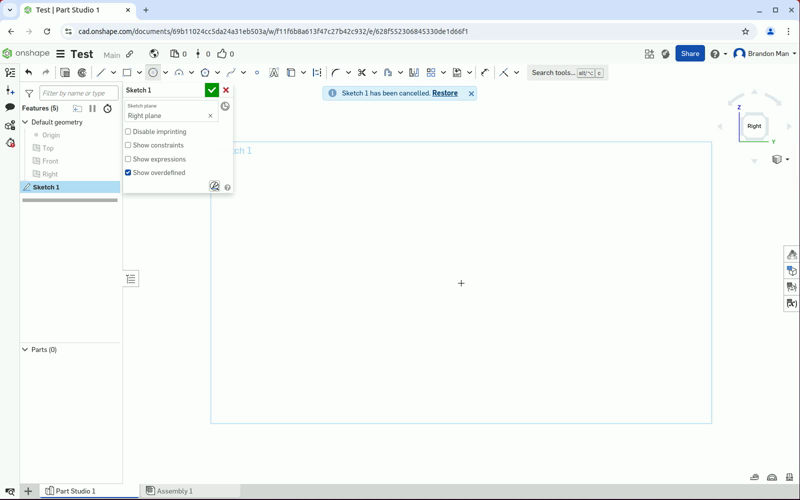
click(461, 282)
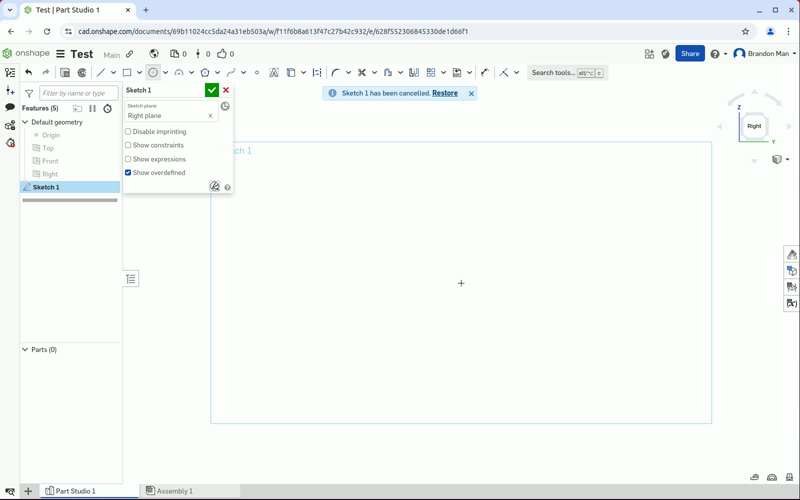
key_up(shift)
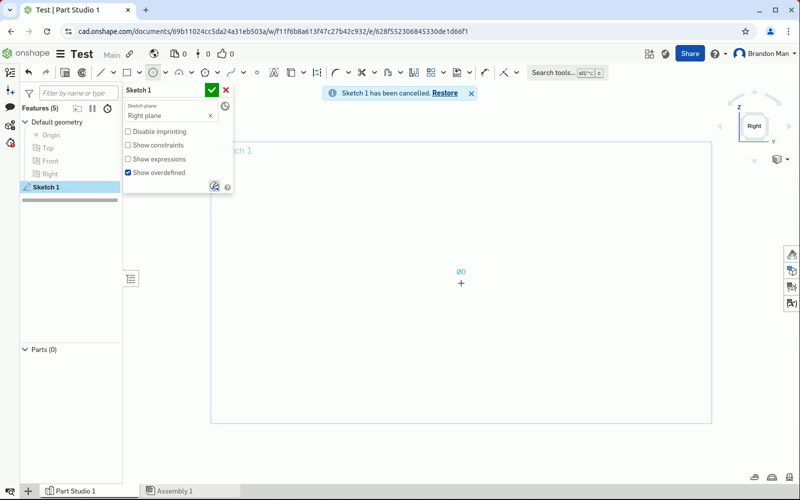
mouse_move(574, 282)
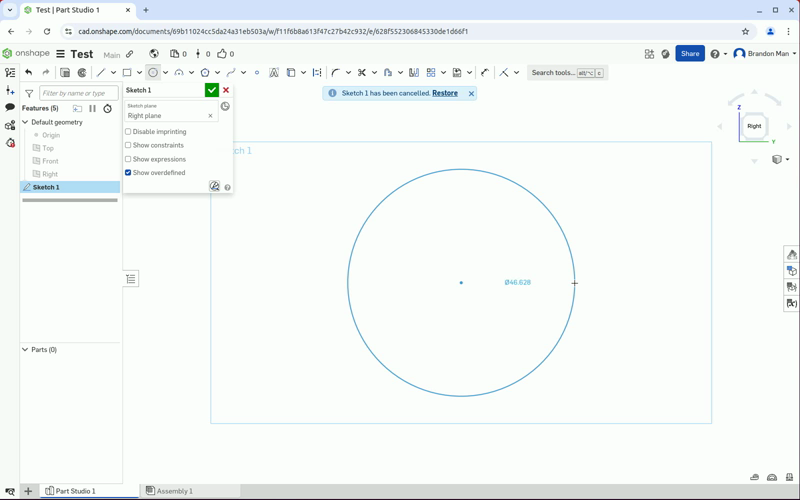
click(574, 282)
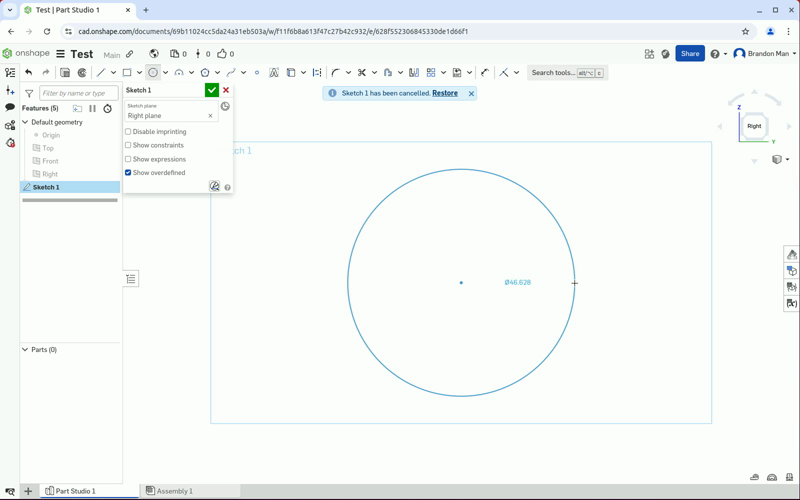
key(esc)
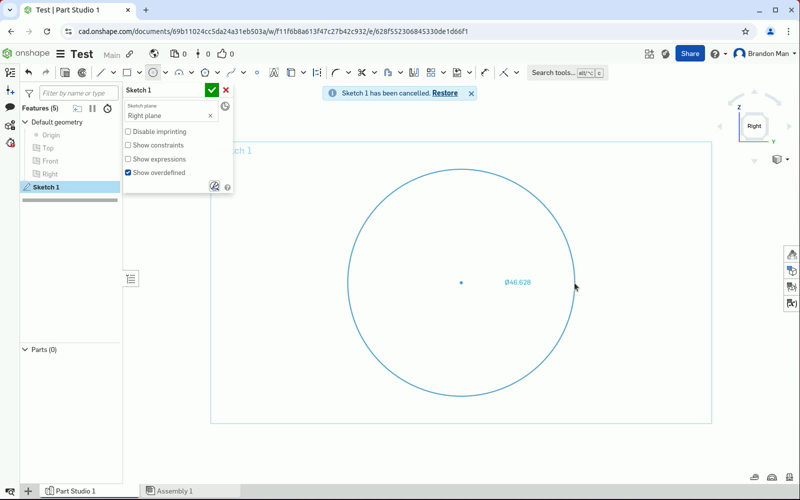
mouse_move(500, 245)
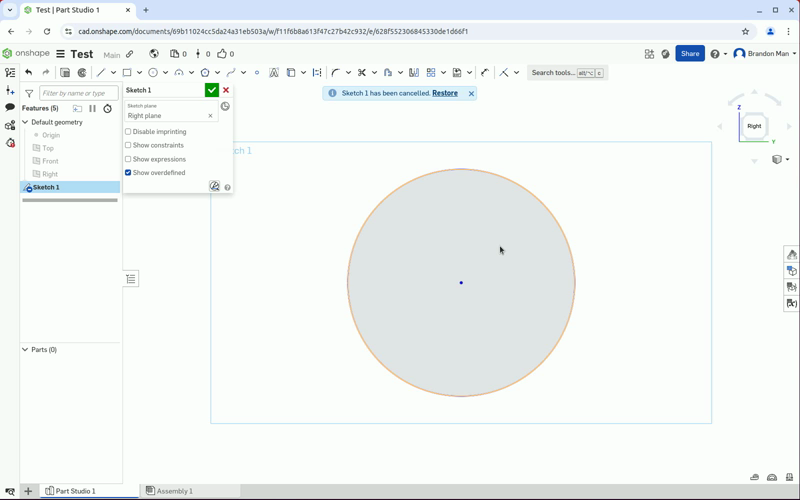
click(500, 245)
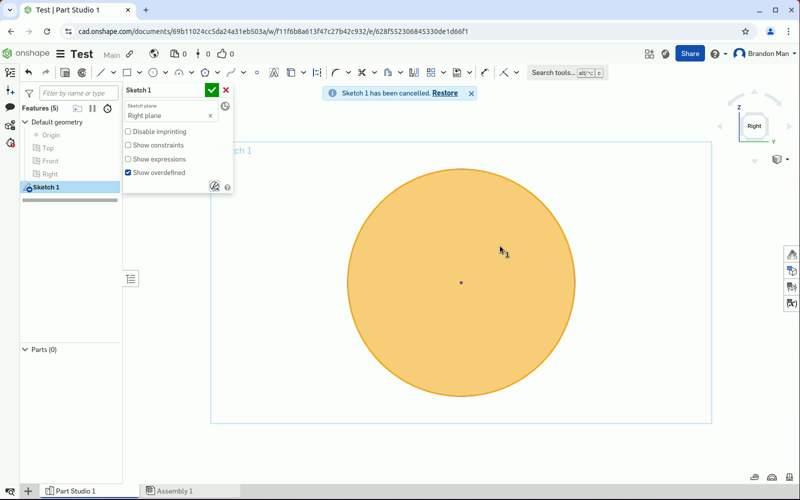
mouse_move(73, 352)
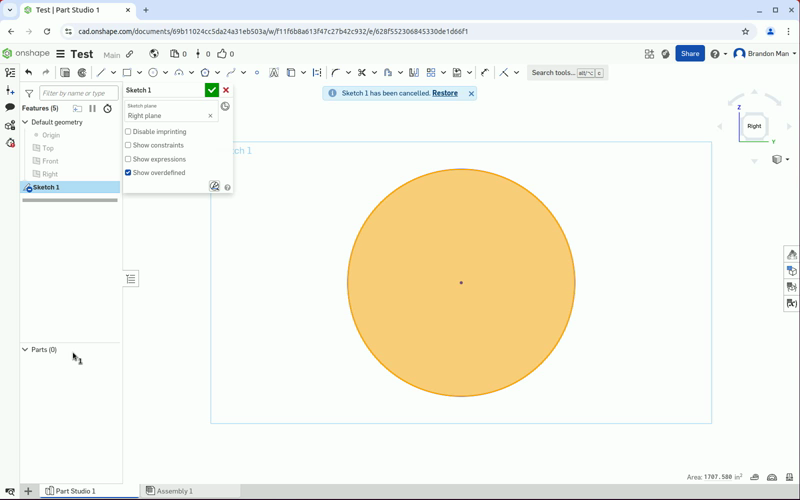
key(shift+y)
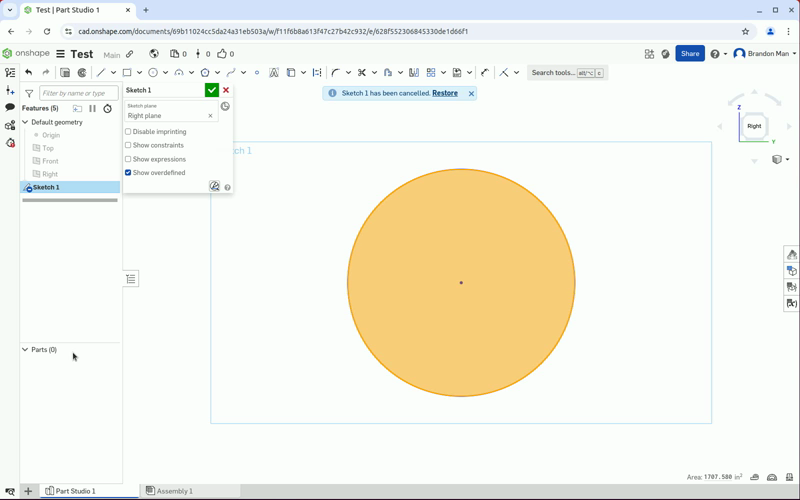
key(shift+e)
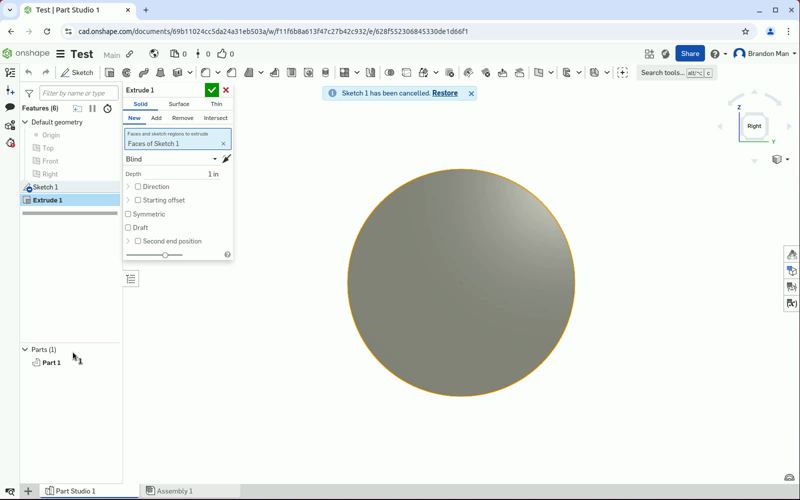
mouse_move(143, 106)
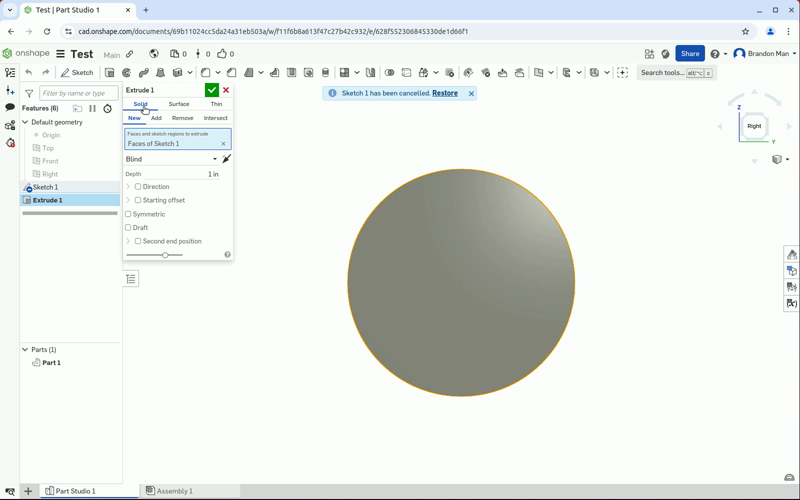
click(143, 106)
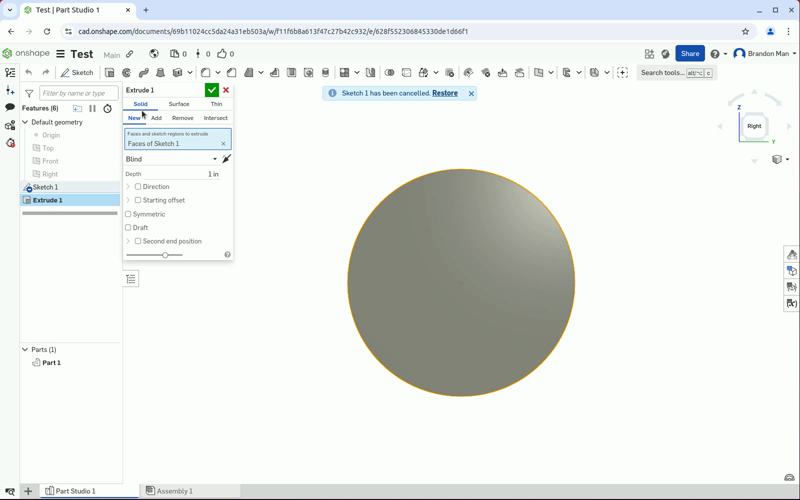
mouse_move(137, 120)
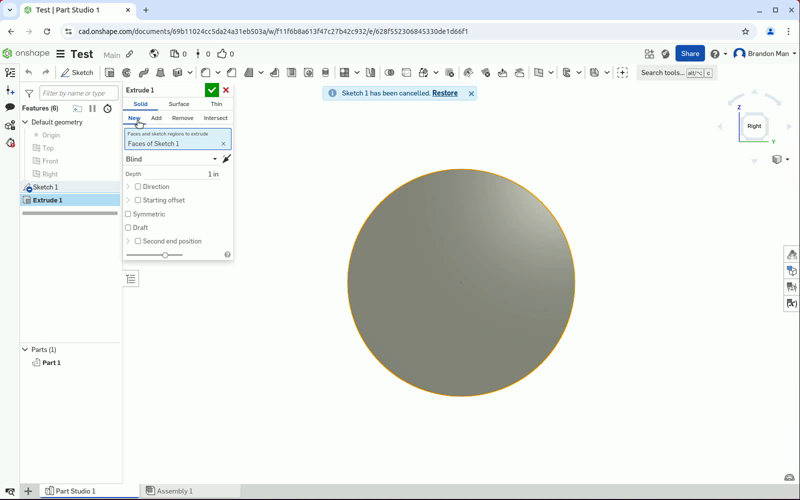
click(137, 120)
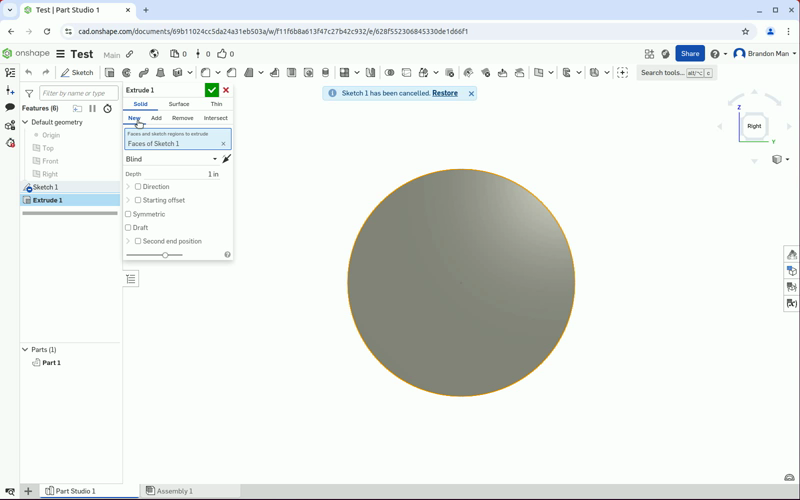
key(tab, 4)
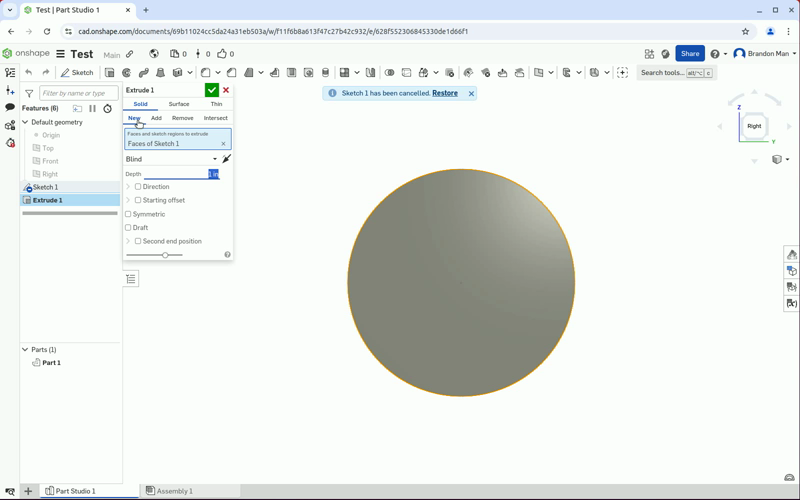
text(14.683)
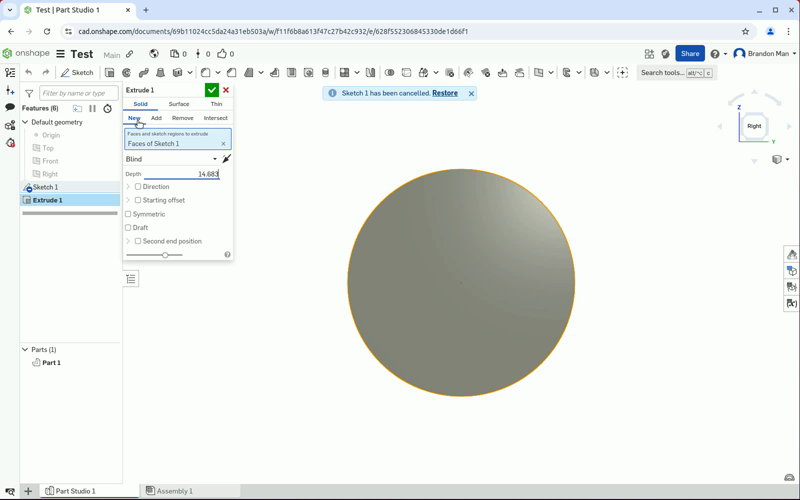
key(enter)
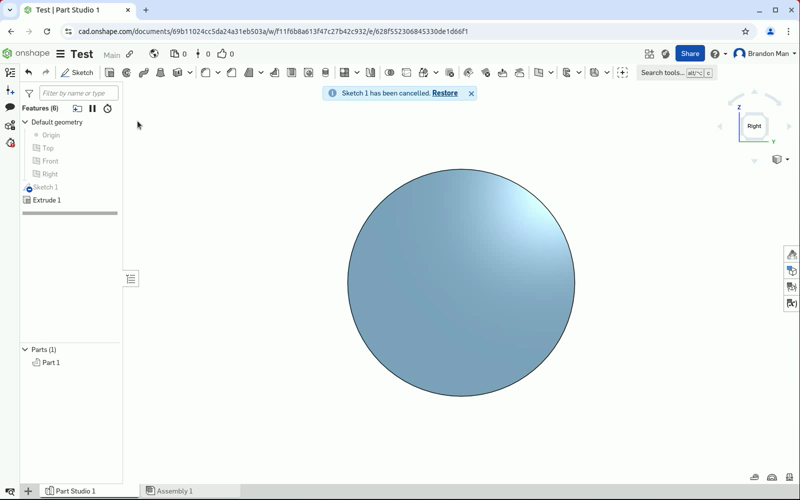
key(shift+h)
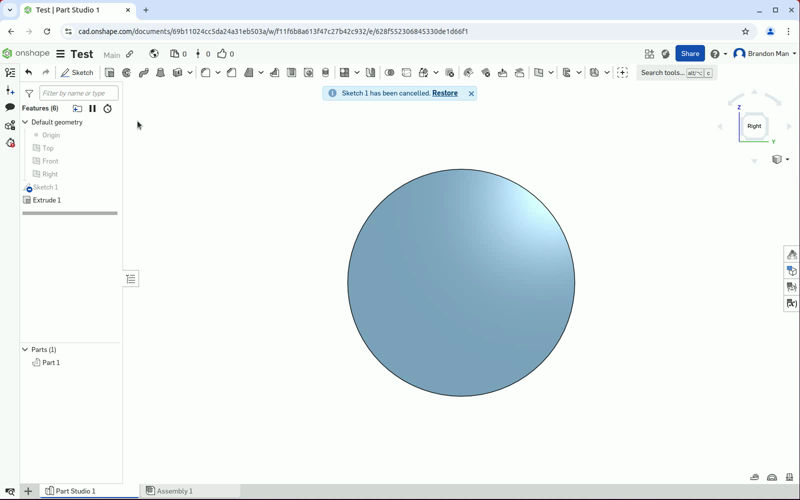
key(shift+h)
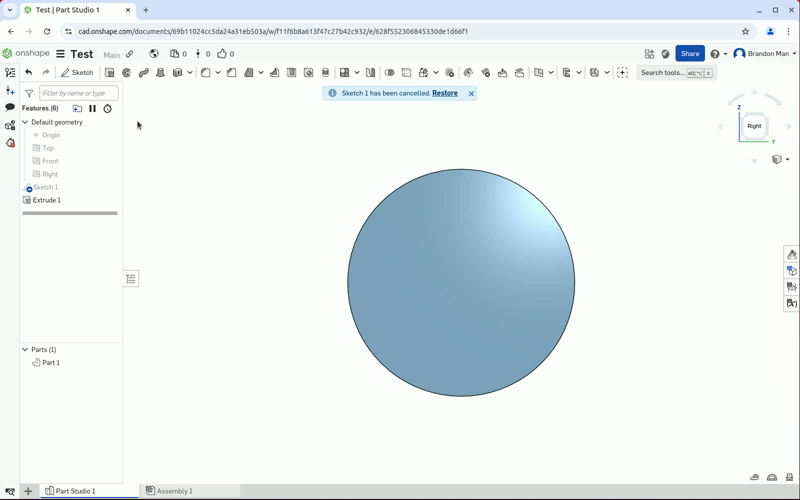
mouse_move(73, 189)
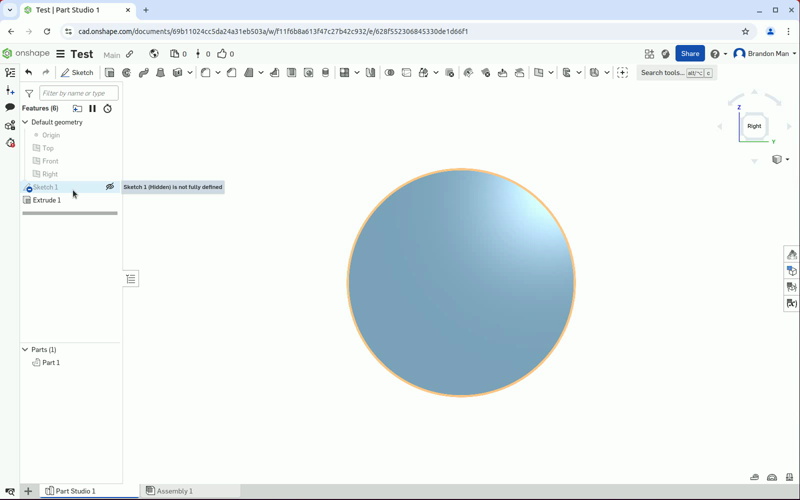
click(73, 189)
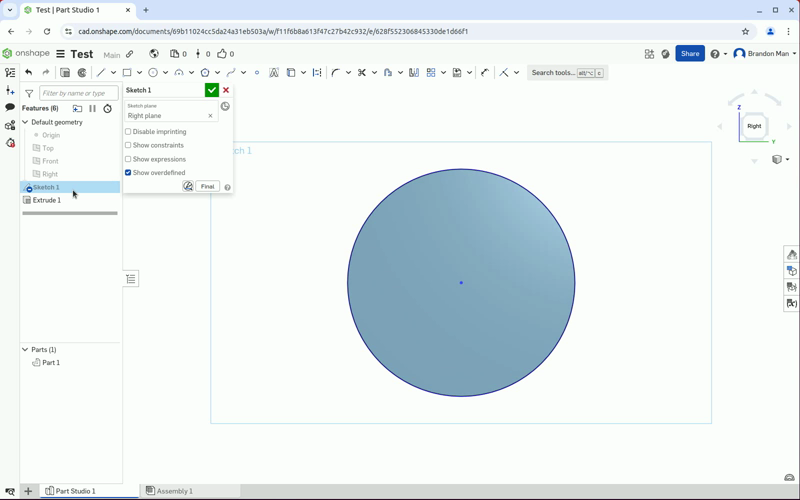
mouse_move(229, 92)
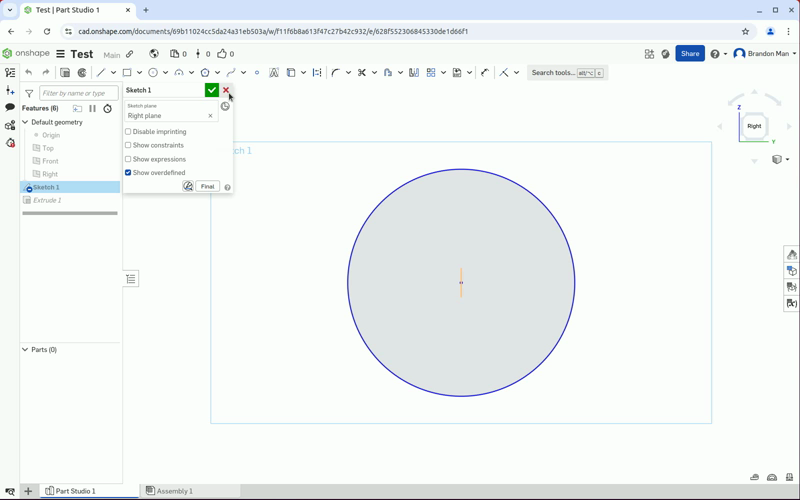
click(229, 92)
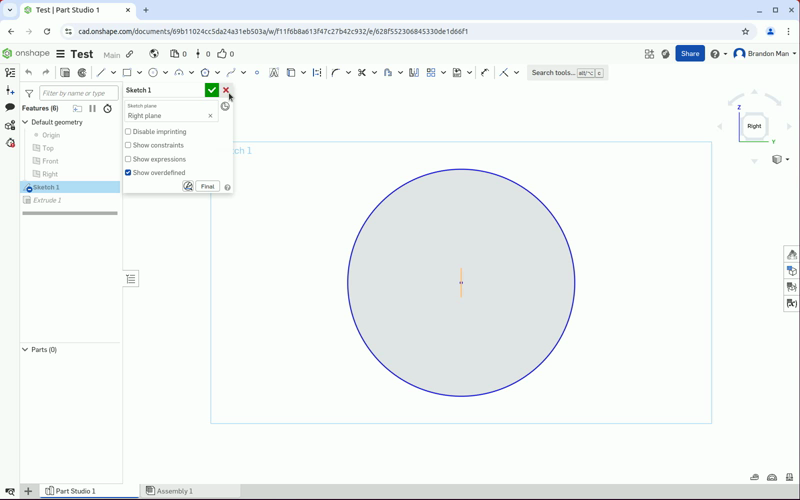
key(shift+s)
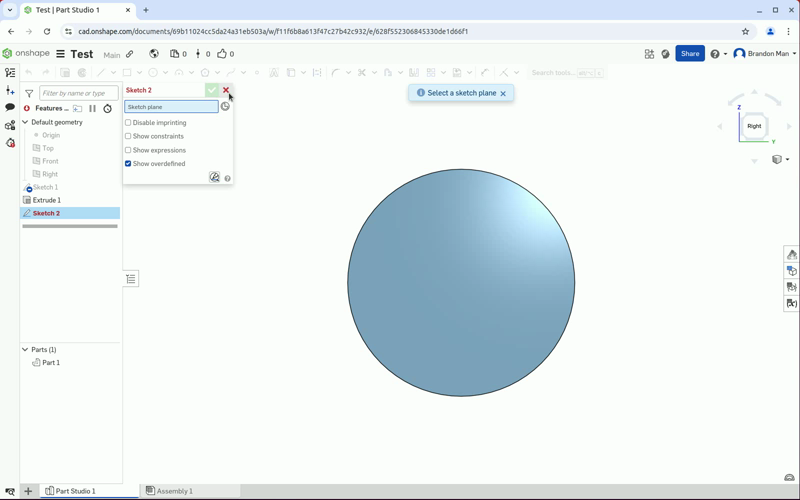
mouse_move(73, 176)
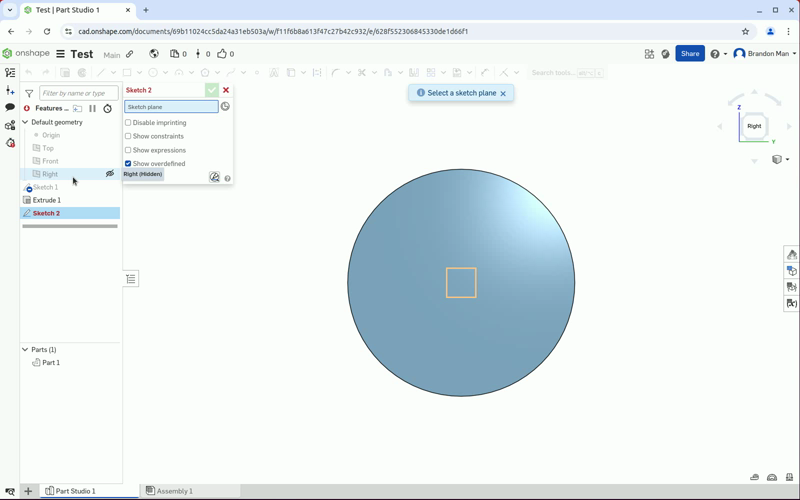
click(73, 176)
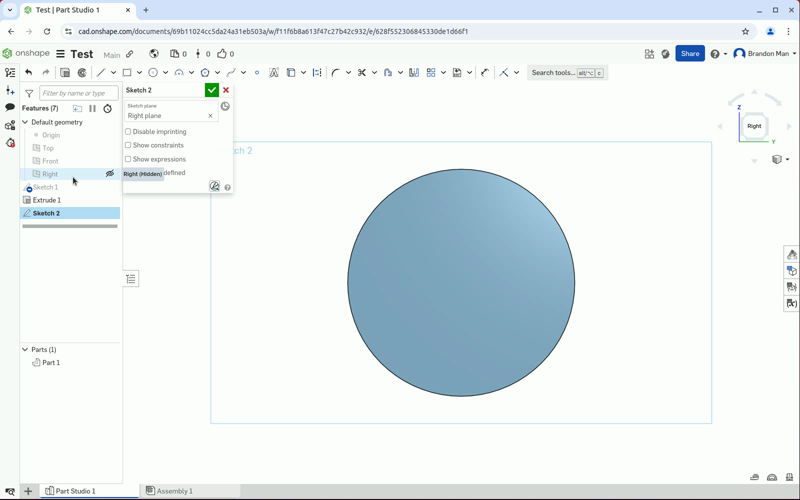
mouse_move(73, 352)
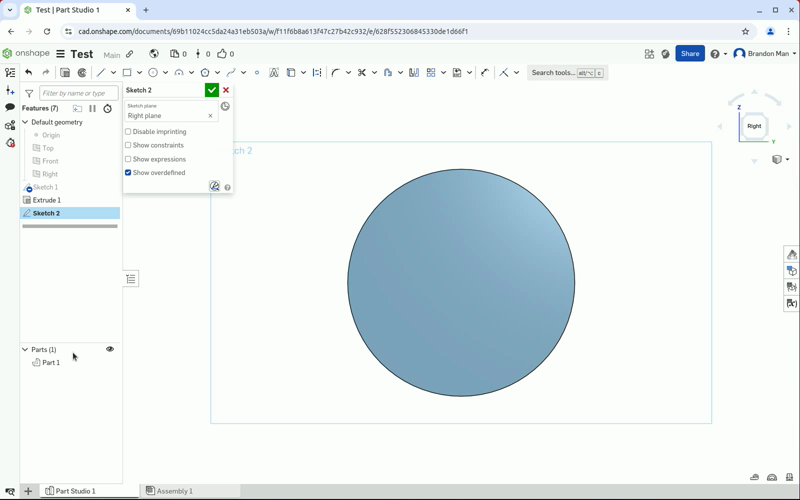
key(y)
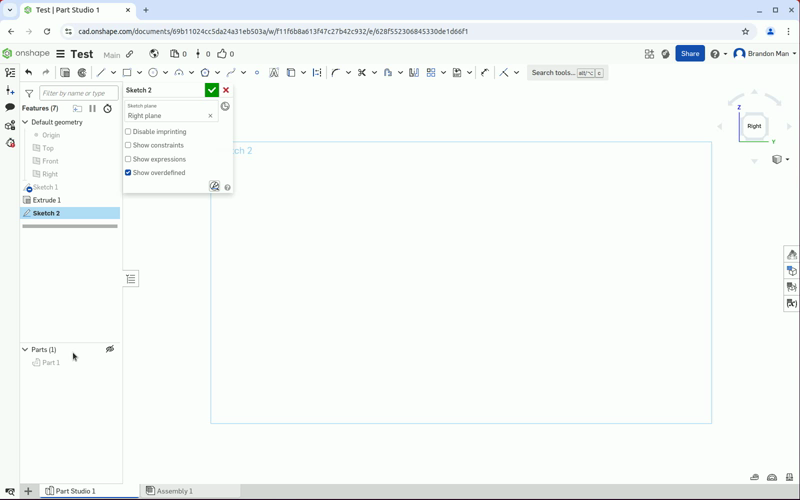
key(c)
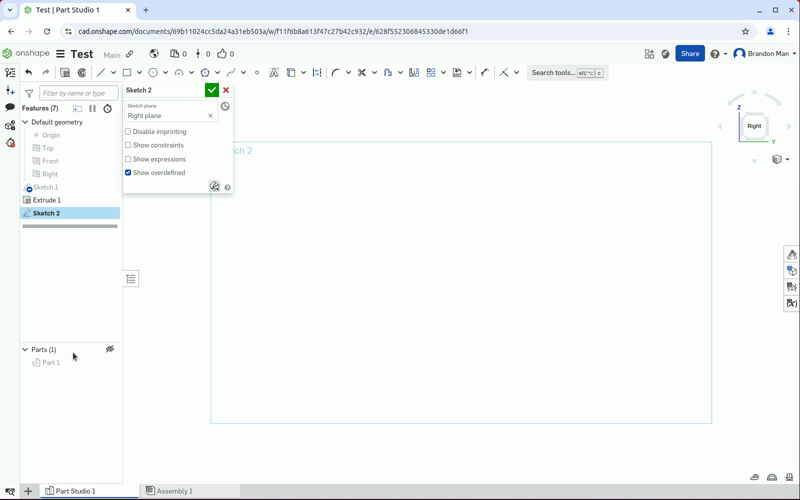
key_down(shift)
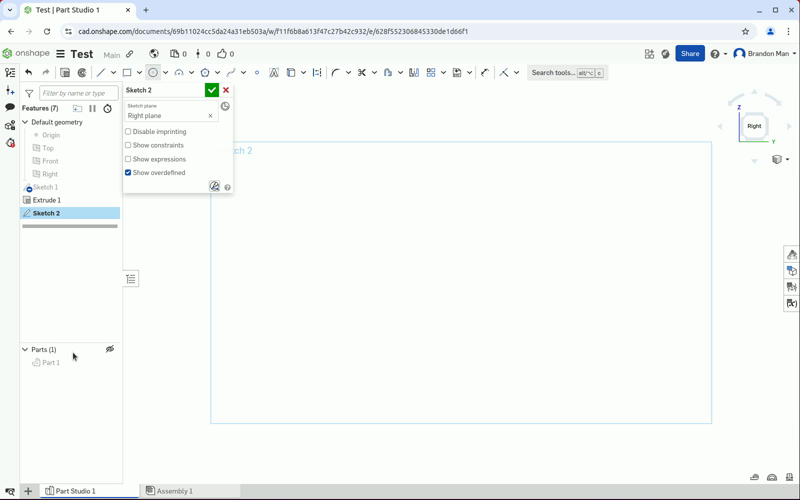
mouse_move(461, 282)
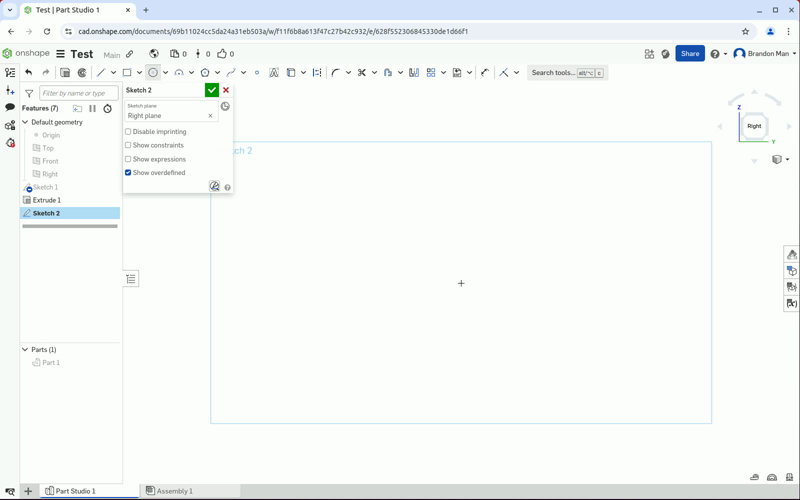
click(461, 282)
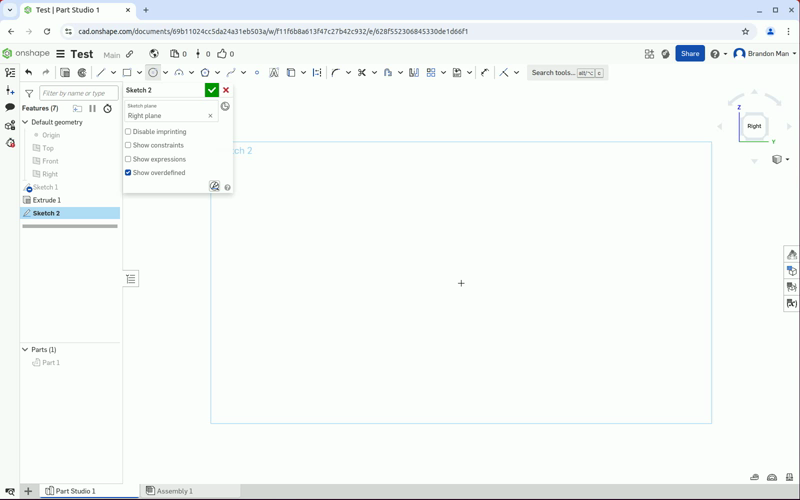
key_up(shift)
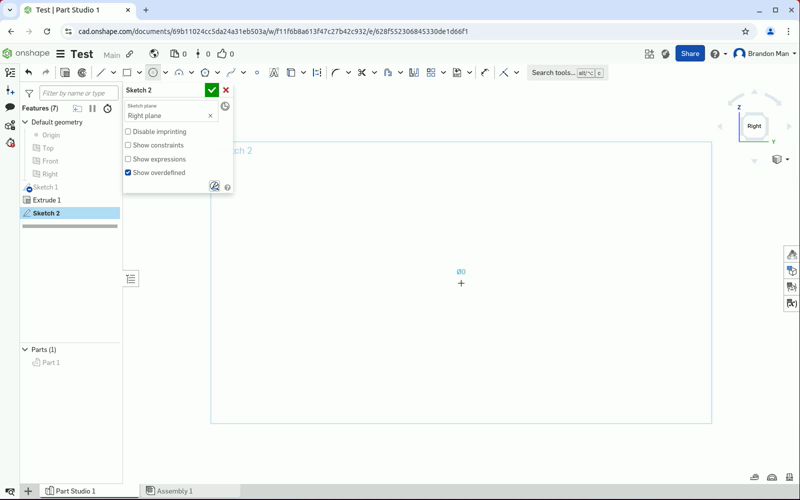
mouse_move(569, 282)
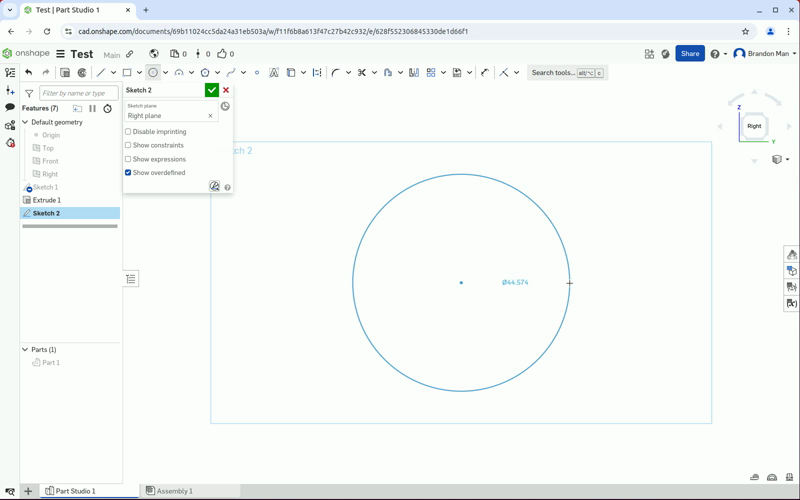
click(569, 282)
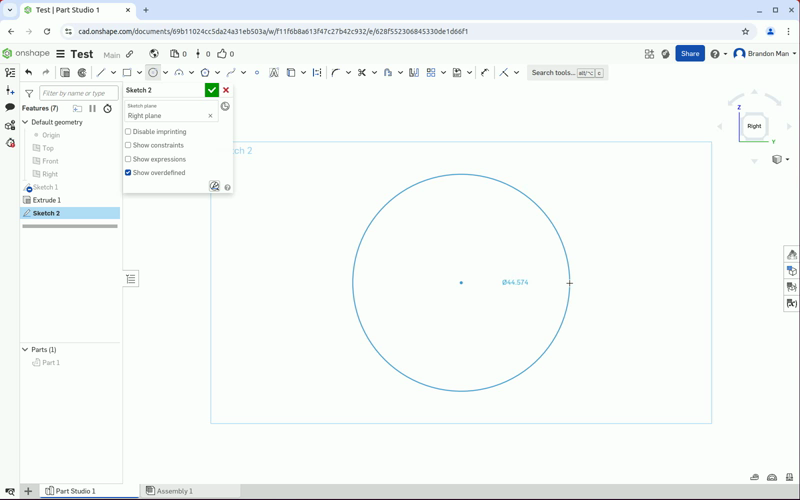
key(esc)
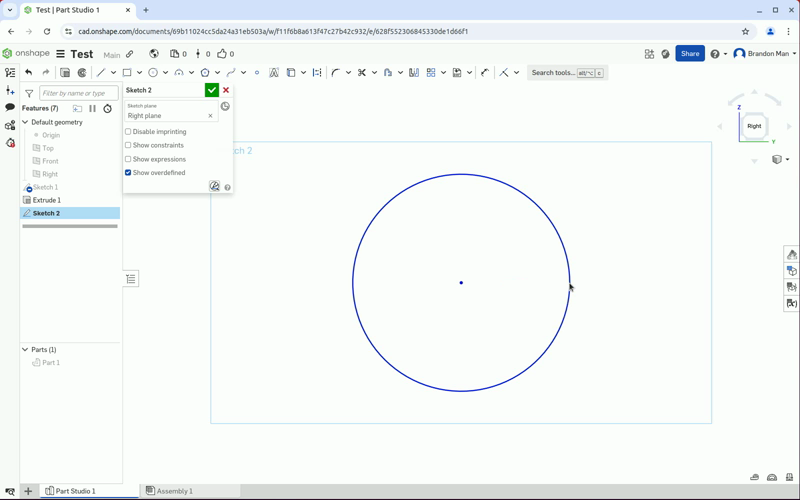
mouse_move(469, 359)
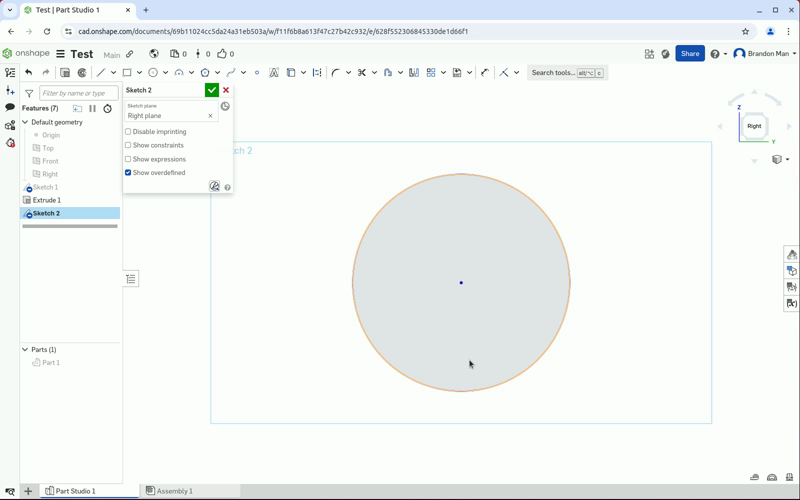
click(469, 359)
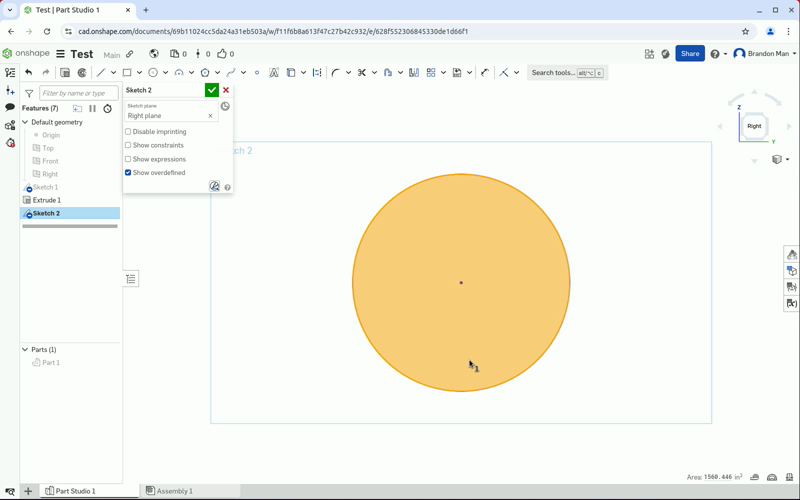
mouse_move(73, 352)
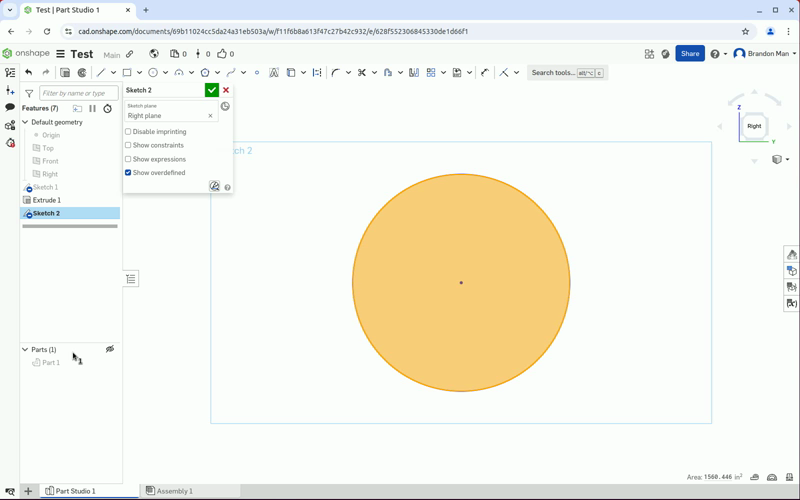
key(shift+y)
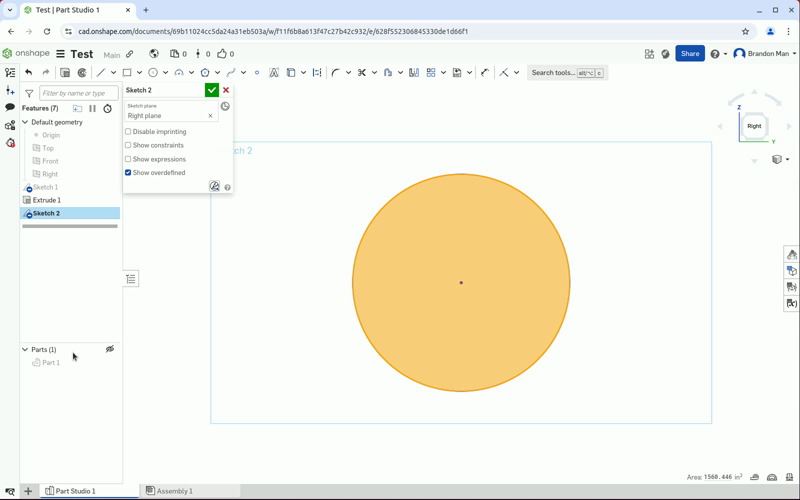
key(shift+e)
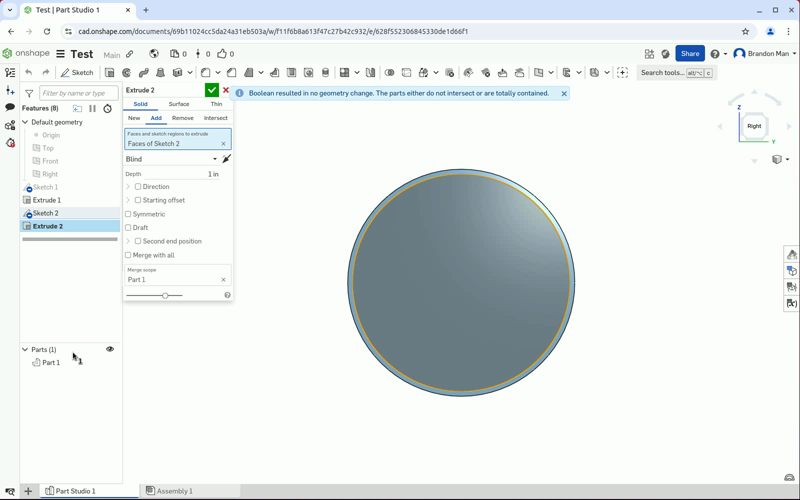
mouse_move(143, 106)
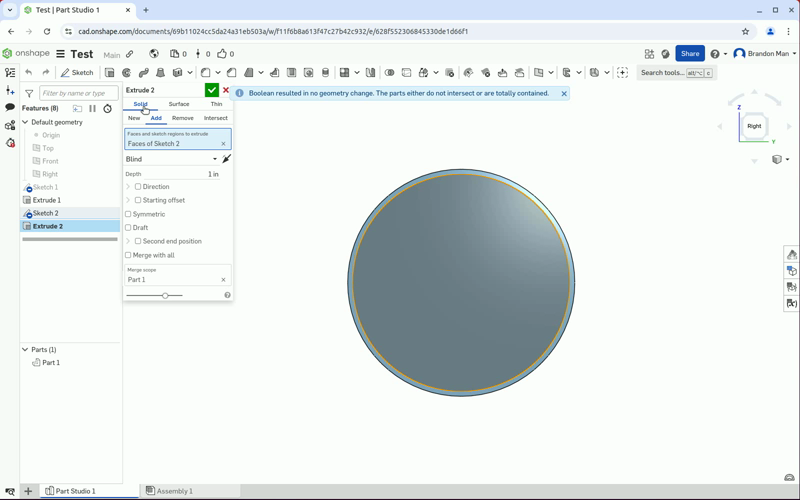
click(143, 106)
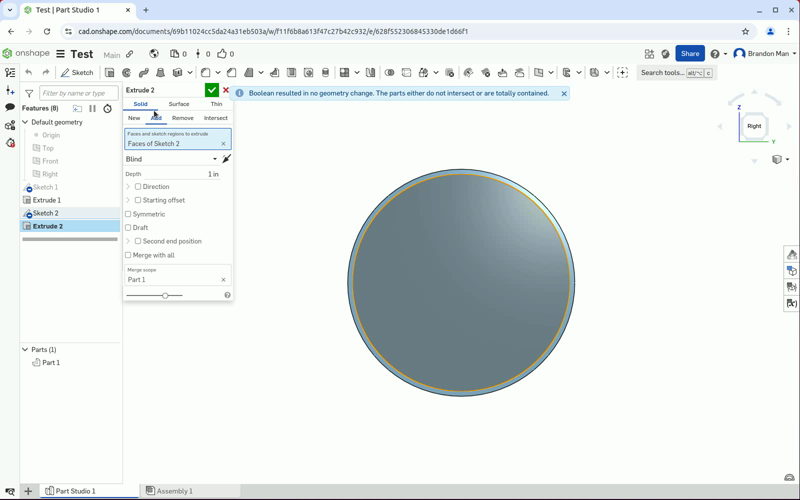
mouse_move(186, 120)
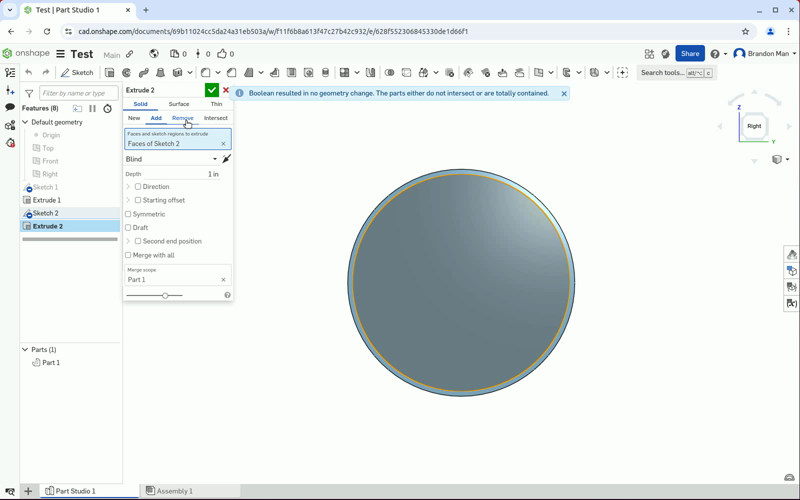
click(186, 120)
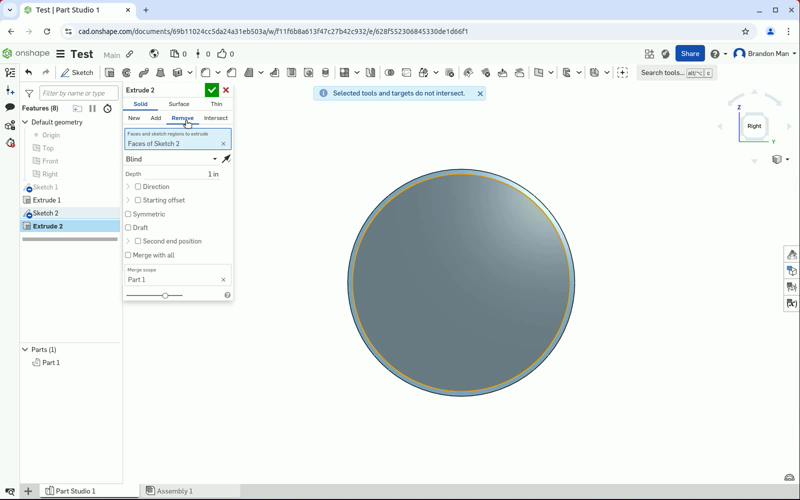
key(tab, 4)
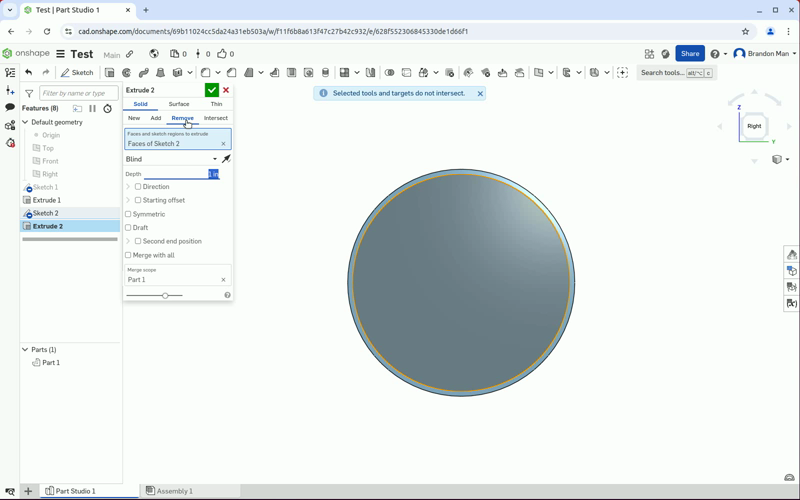
text(-12.276)
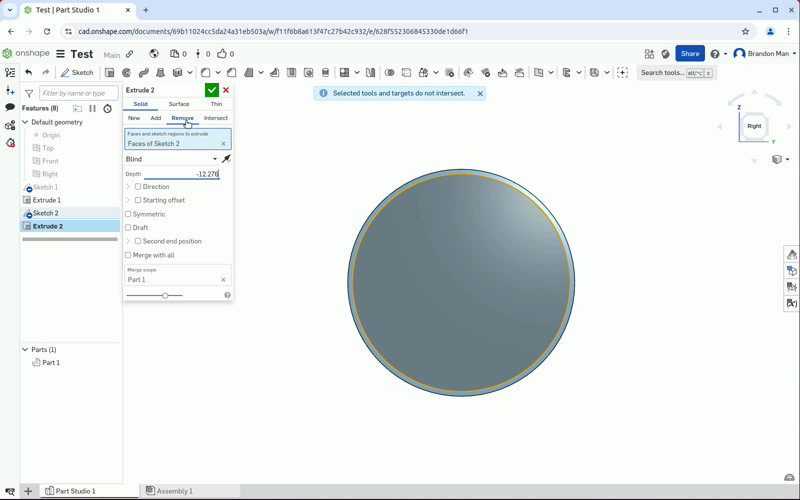
key(tab, 6)
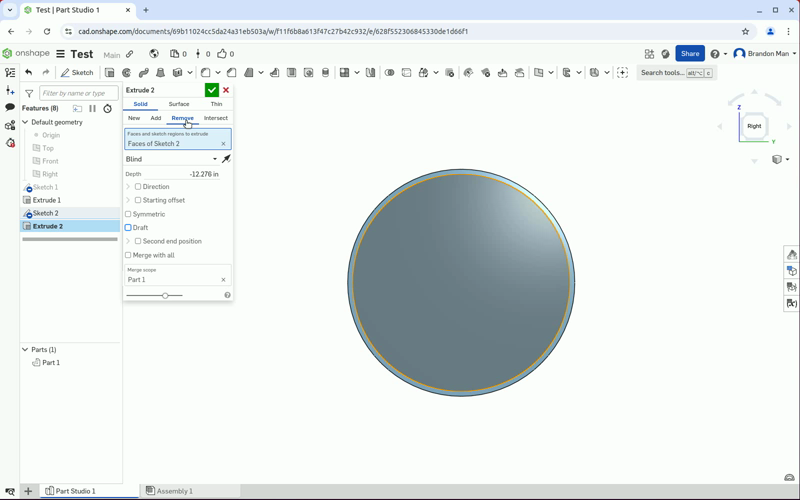
key(space)
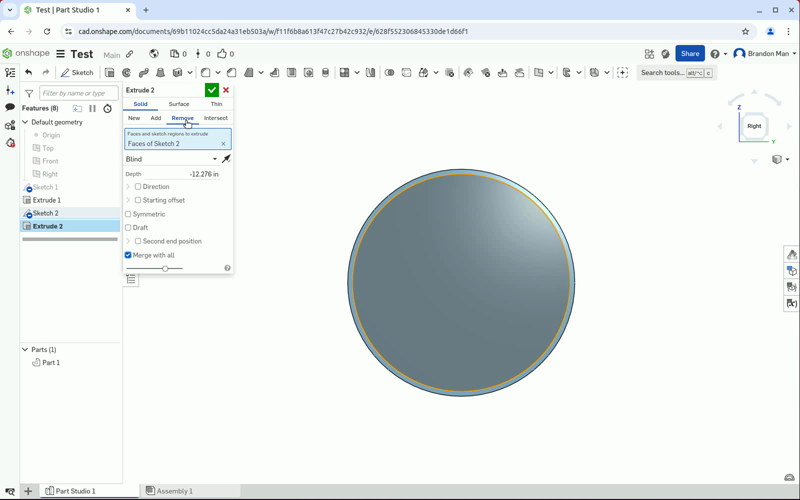
key(enter)
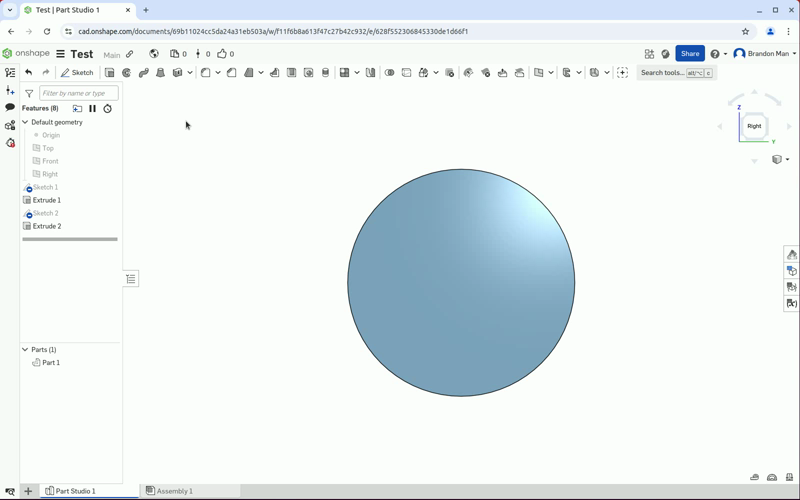
key(shift+h)
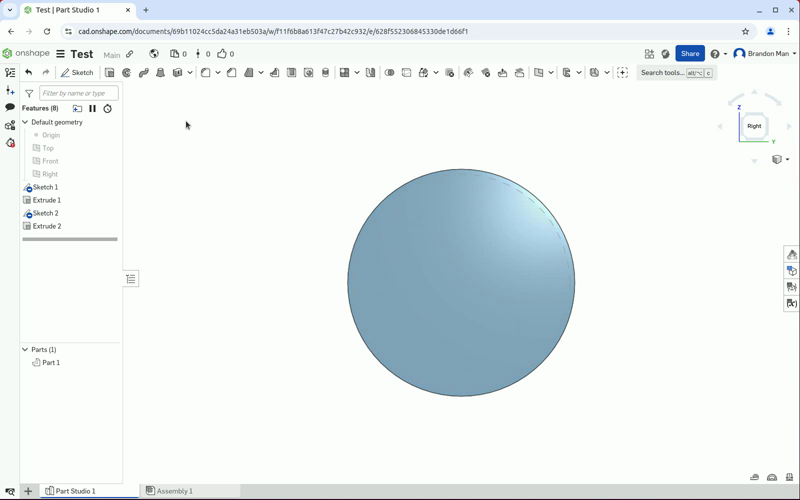
key(shift+h)
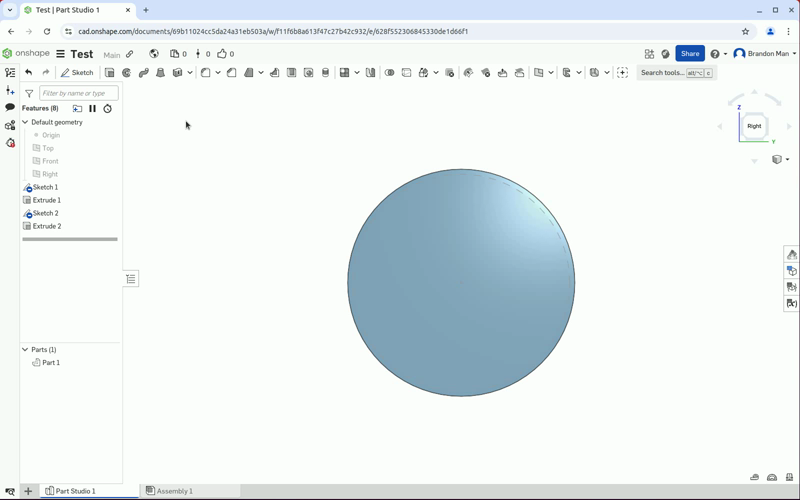
key(shift+7)
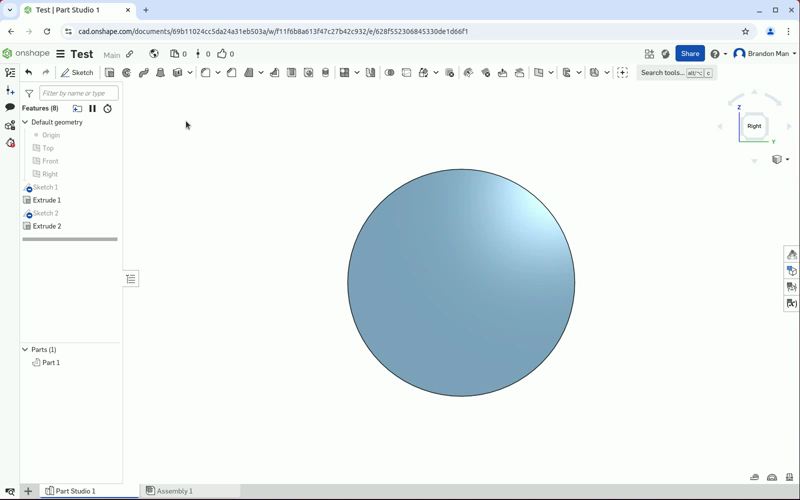
key(right, 2)
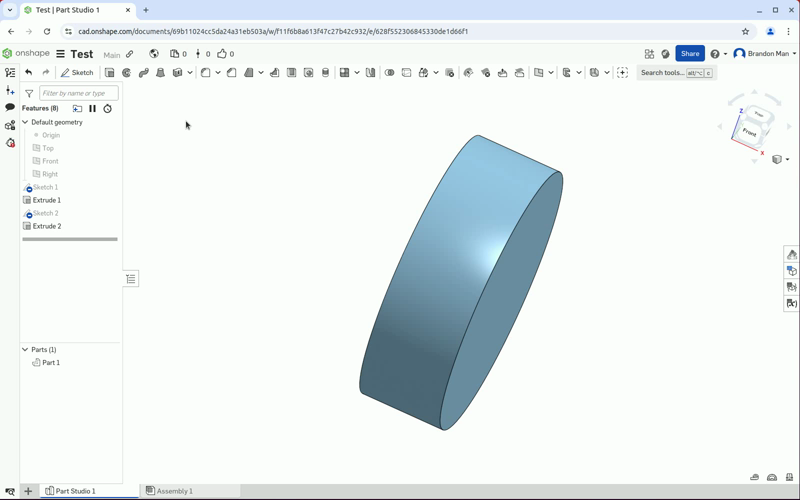
key(down, 2)
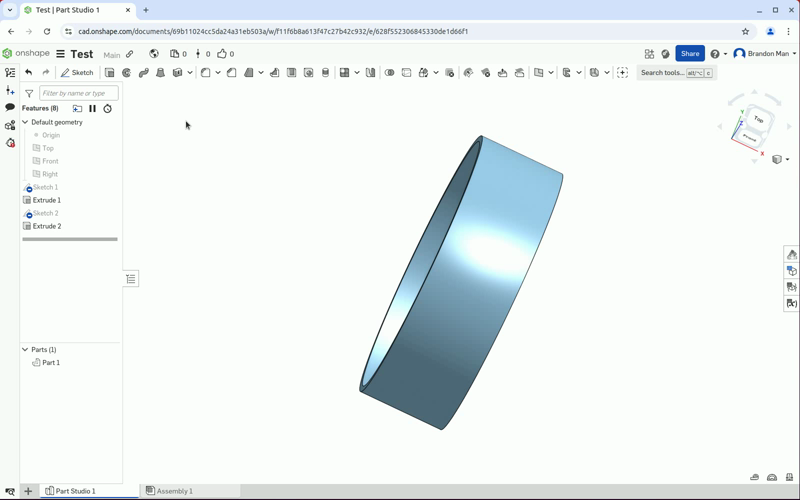
key(up, 2)
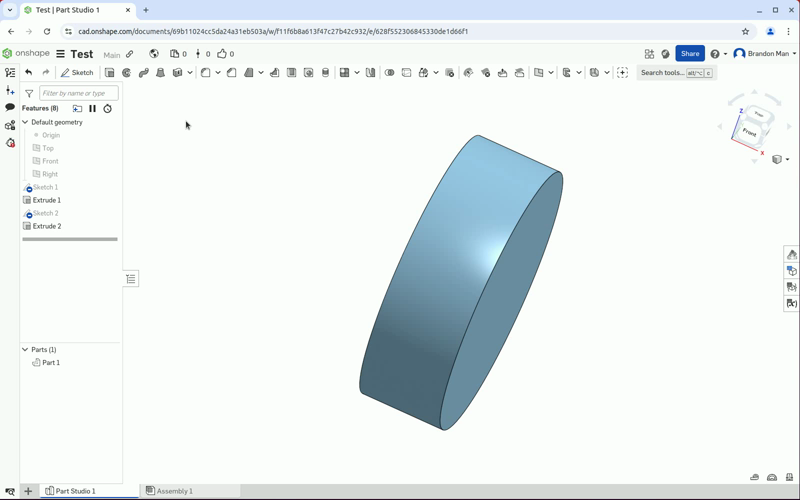
key(left, 2)
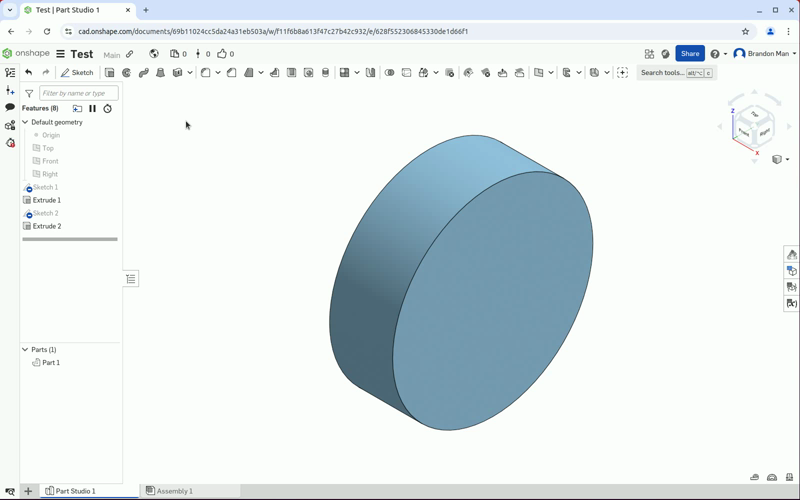
mouse_move(73, 189)
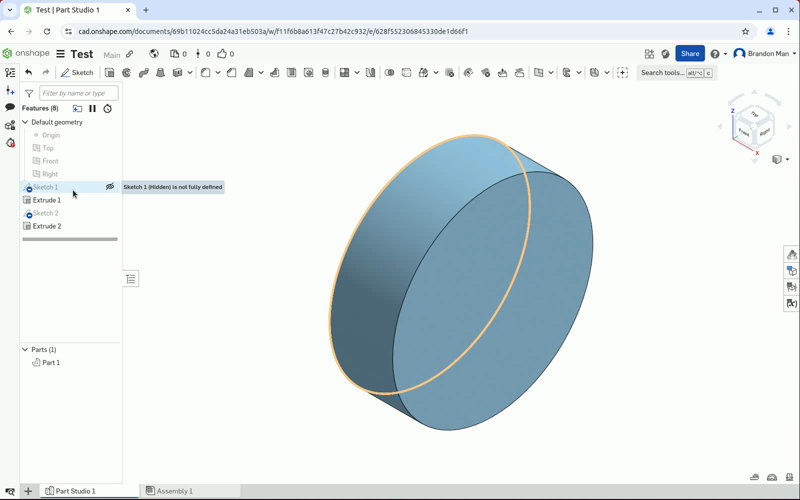
click(73, 189)